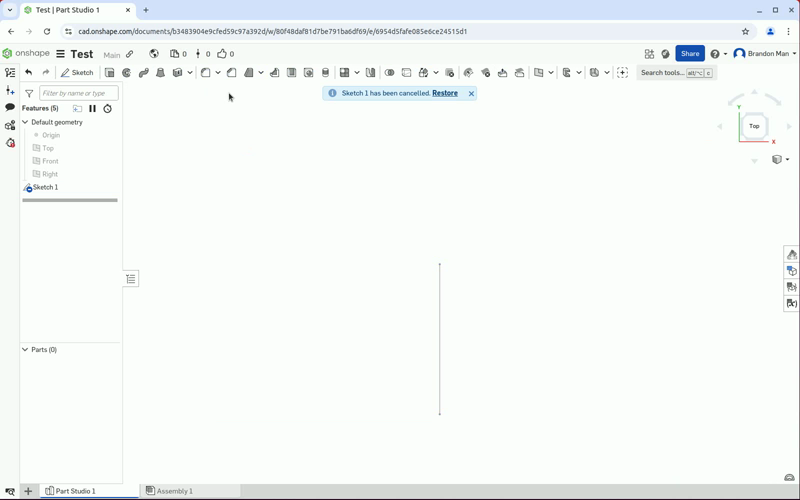
key(shift+h)
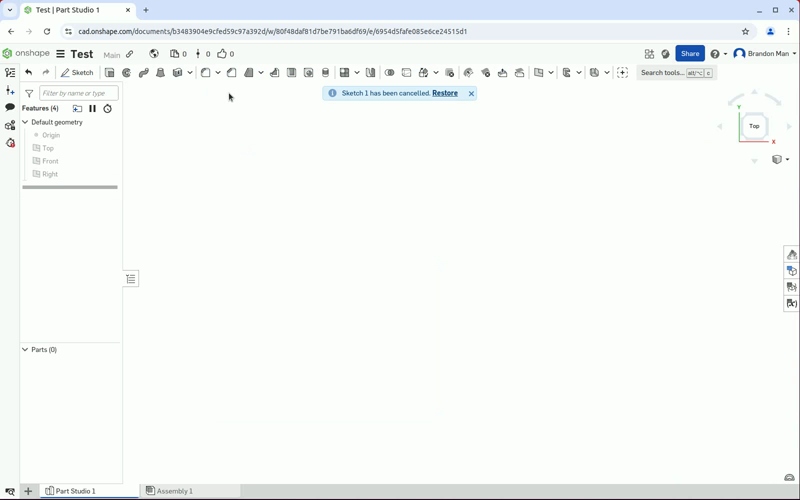
key(shift+s)
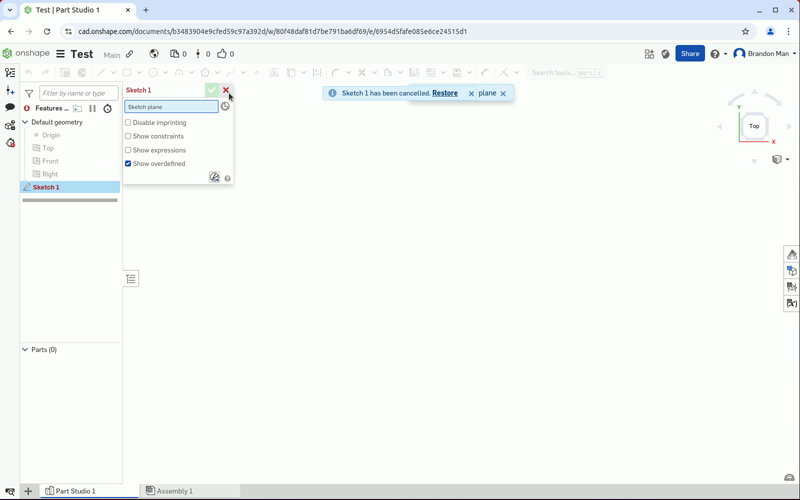
mouse_move(73, 150)
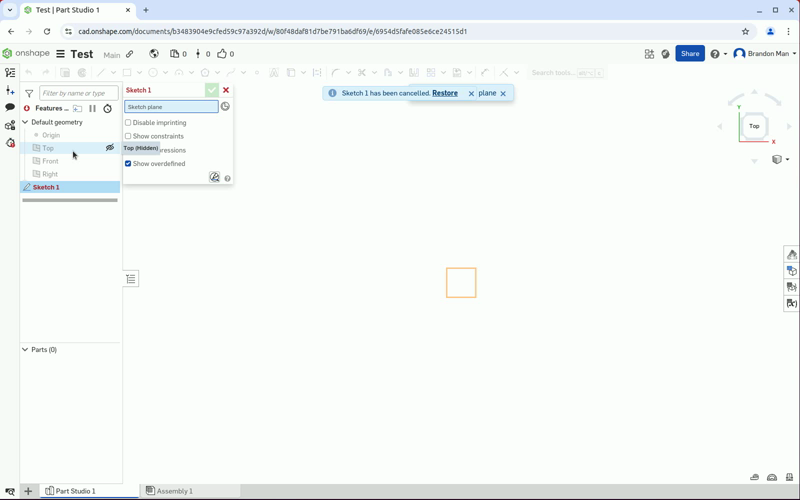
click(73, 150)
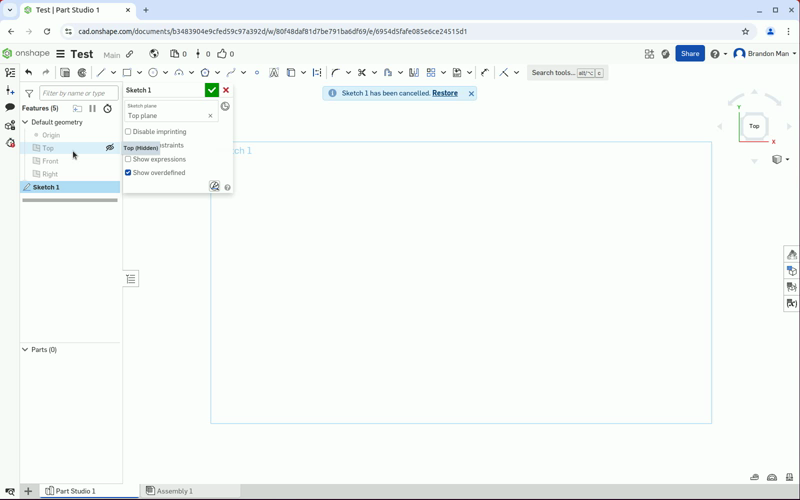
mouse_move(73, 352)
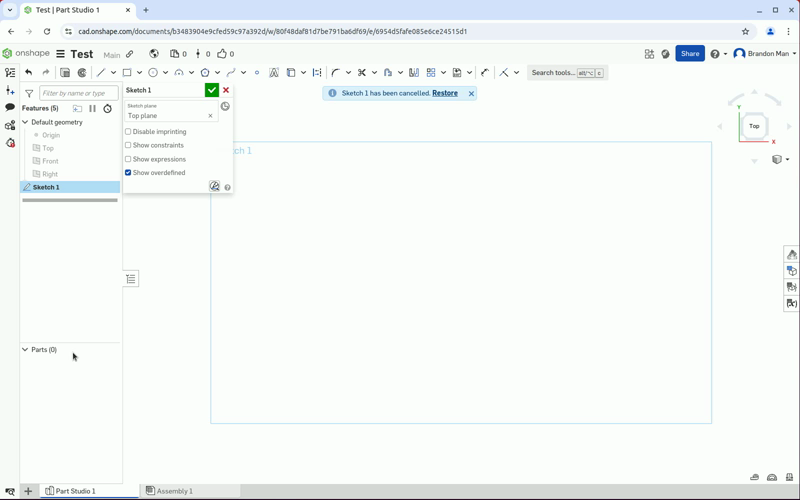
key(y)
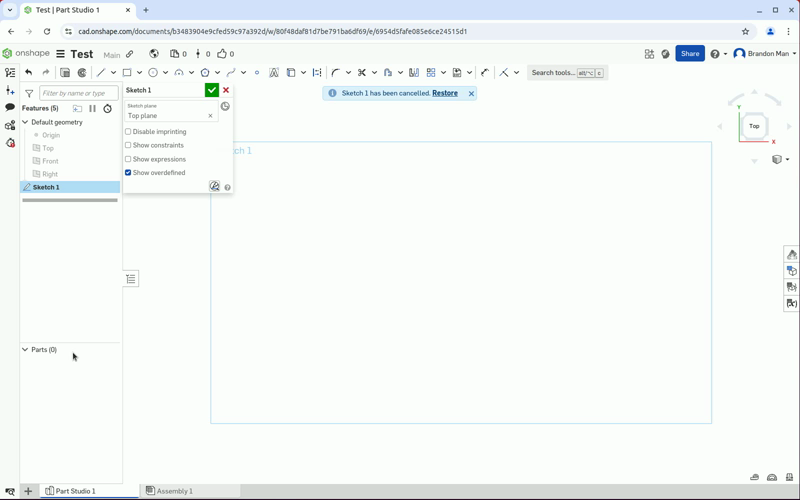
key(c)
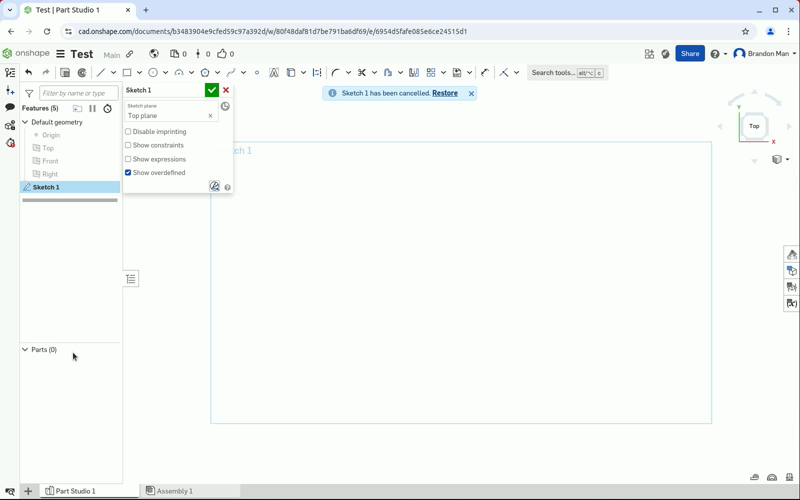
key_down(shift)
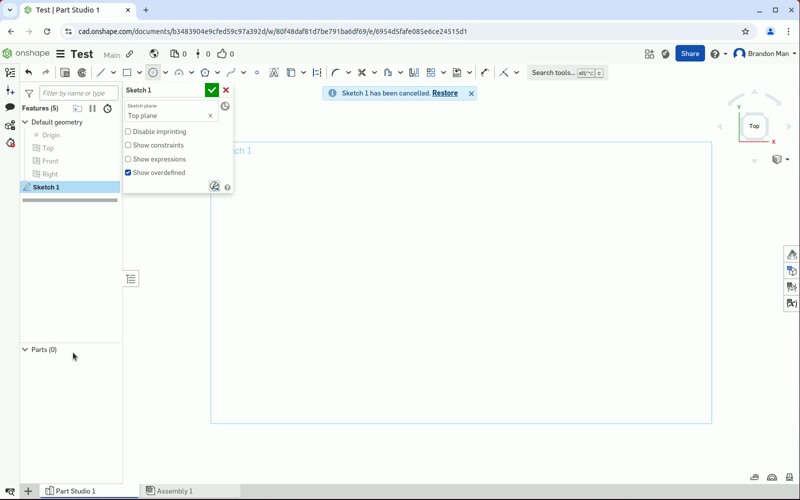
mouse_move(460, 282)
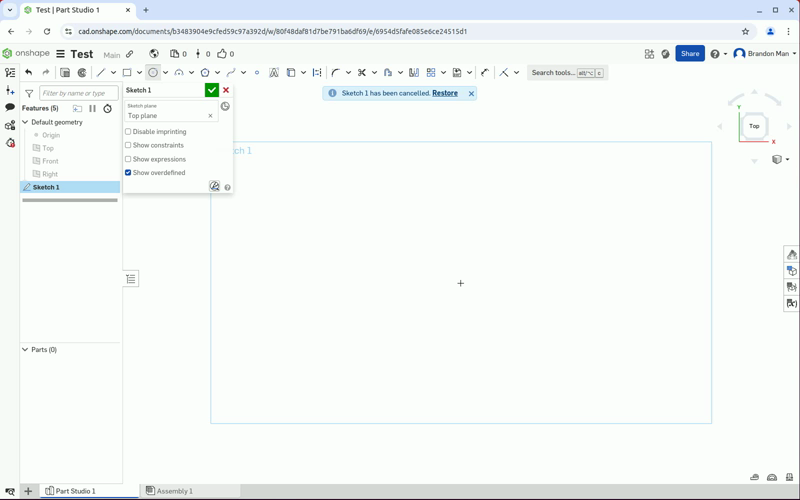
click(460, 282)
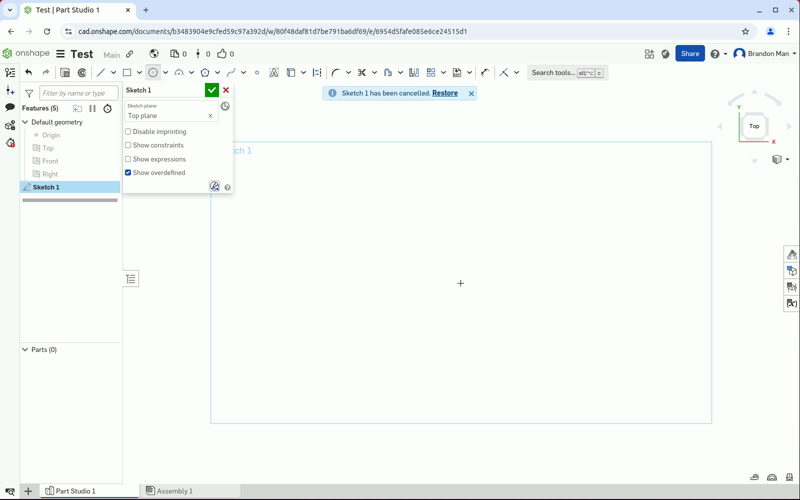
key_up(shift)
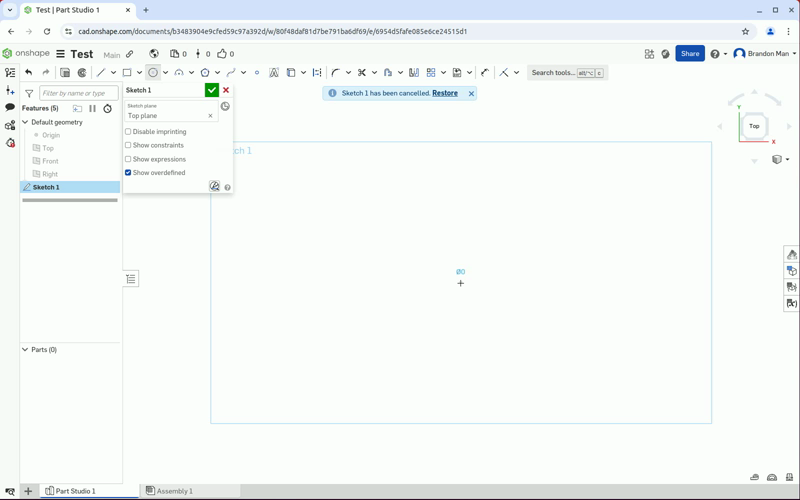
mouse_move(533, 282)
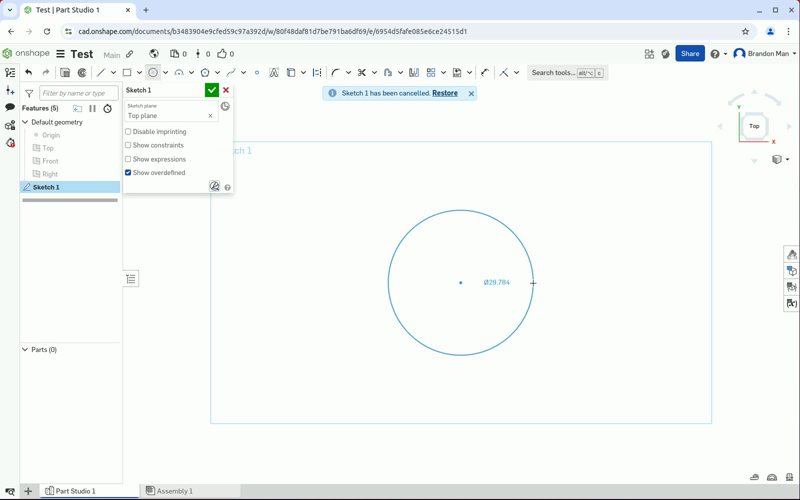
click(533, 282)
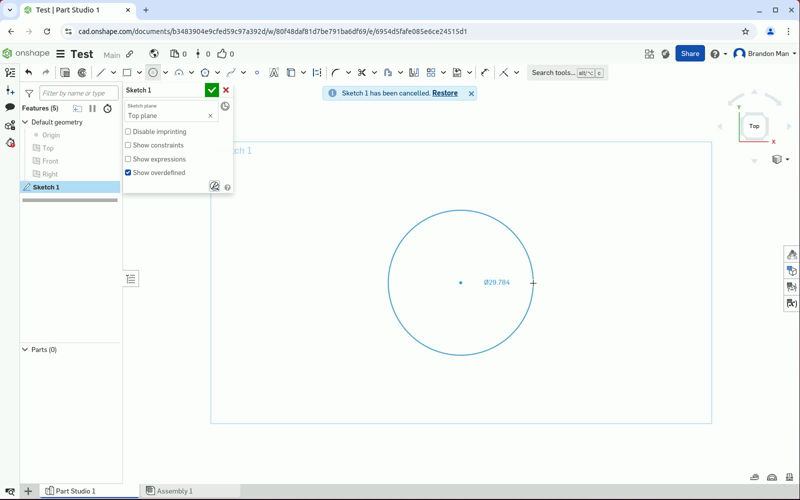
key(esc)
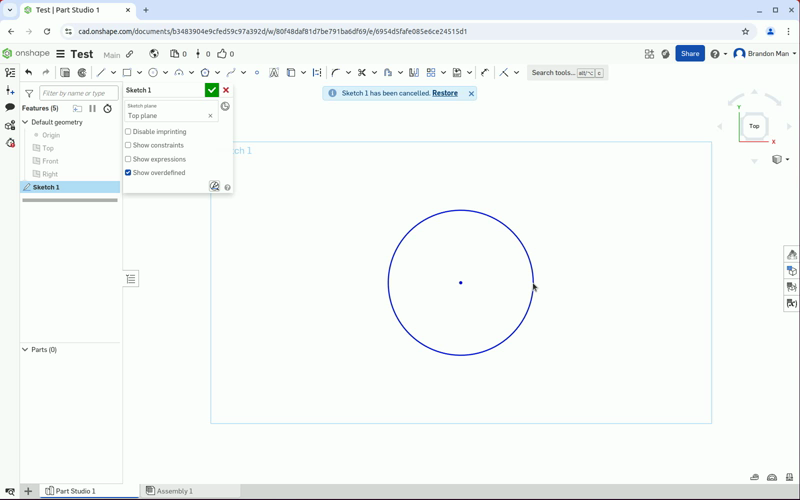
mouse_move(454, 296)
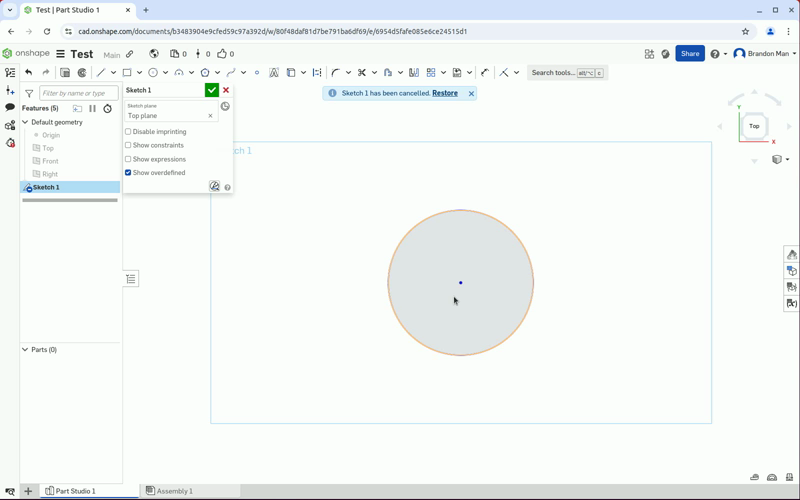
click(454, 296)
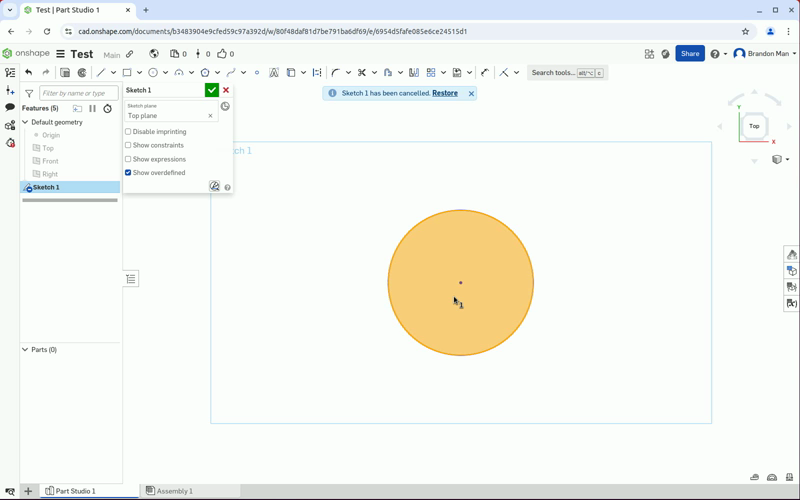
mouse_move(73, 352)
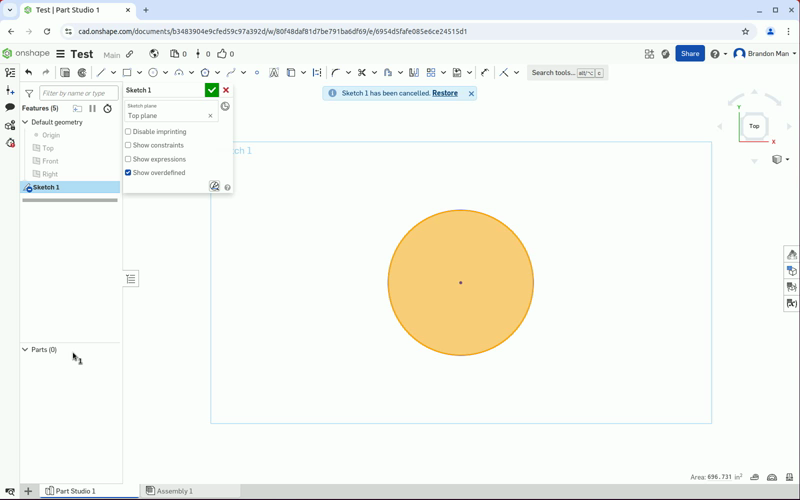
key(shift+y)
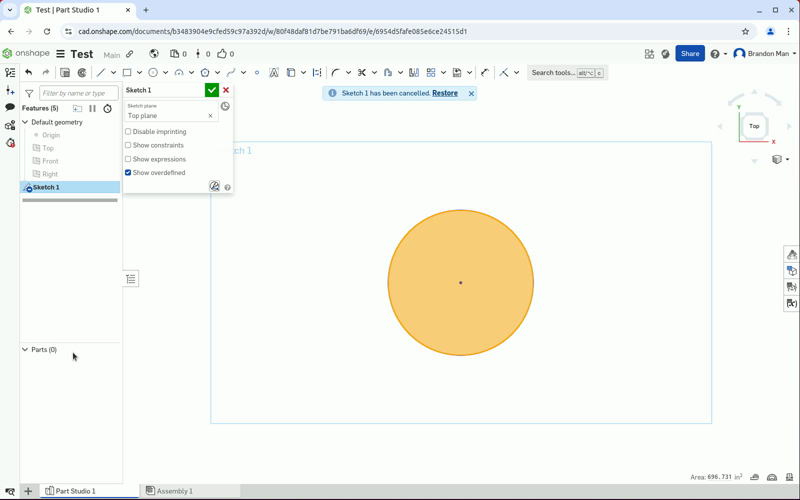
key(shift+e)
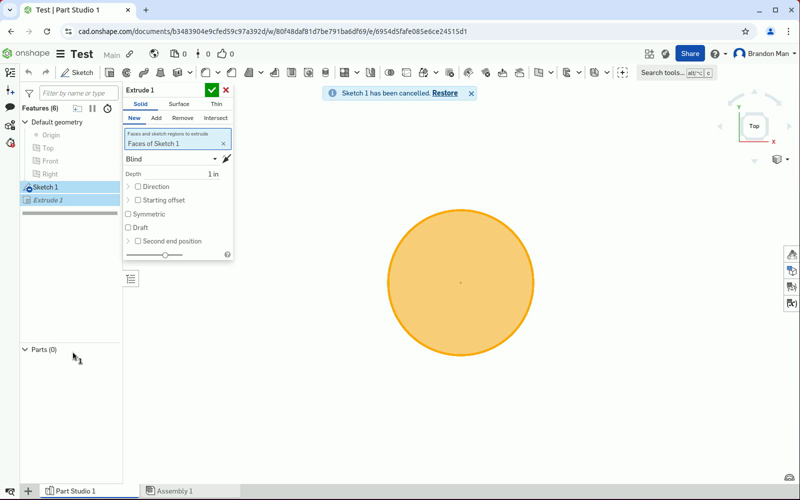
mouse_move(143, 106)
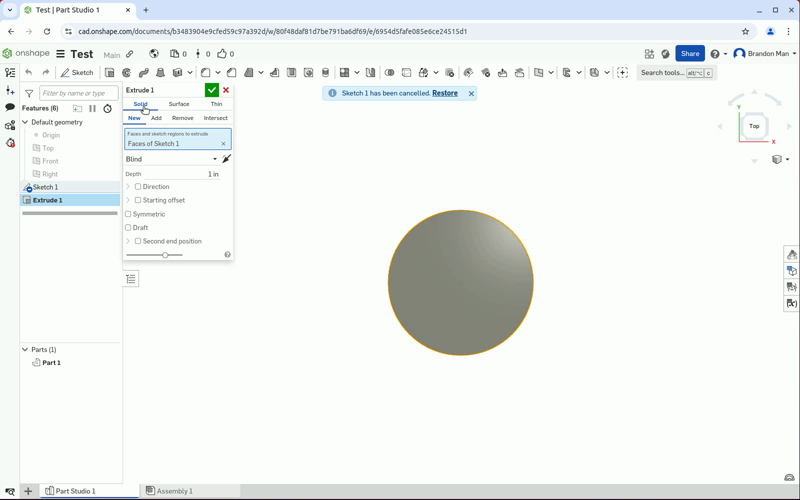
click(143, 106)
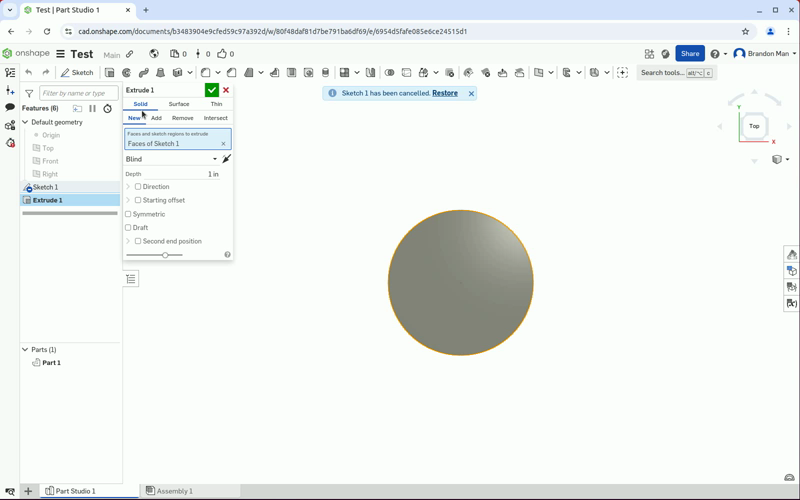
mouse_move(137, 120)
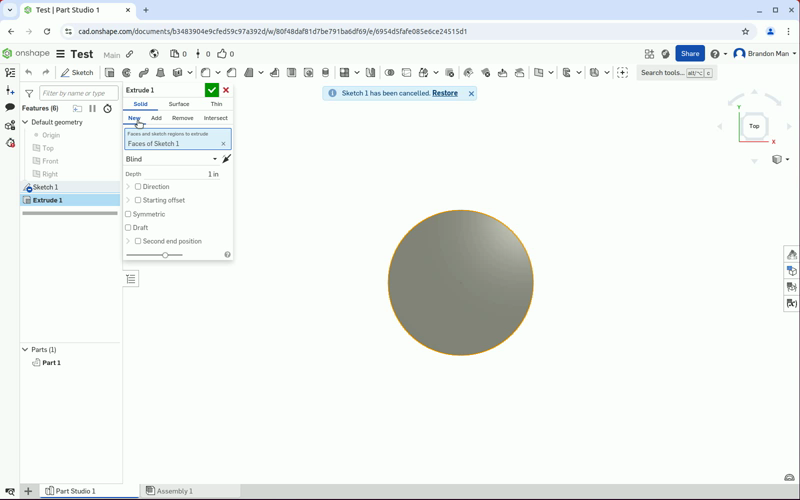
click(137, 120)
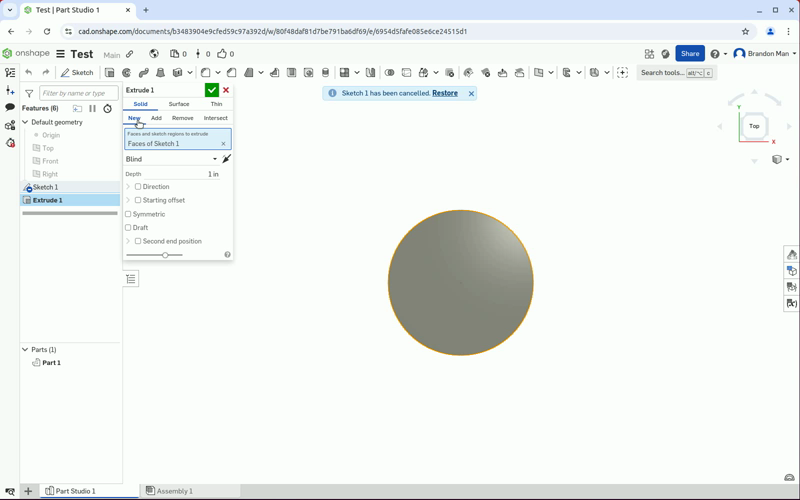
key(tab, 4)
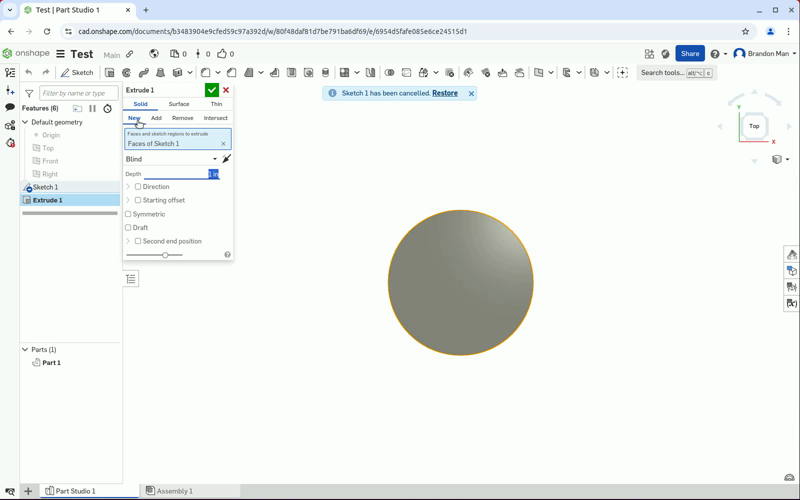
text(8.184)
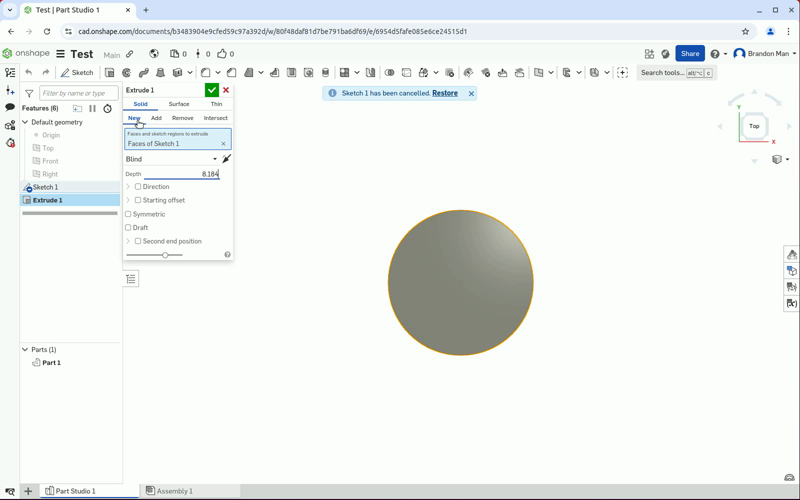
key(enter)
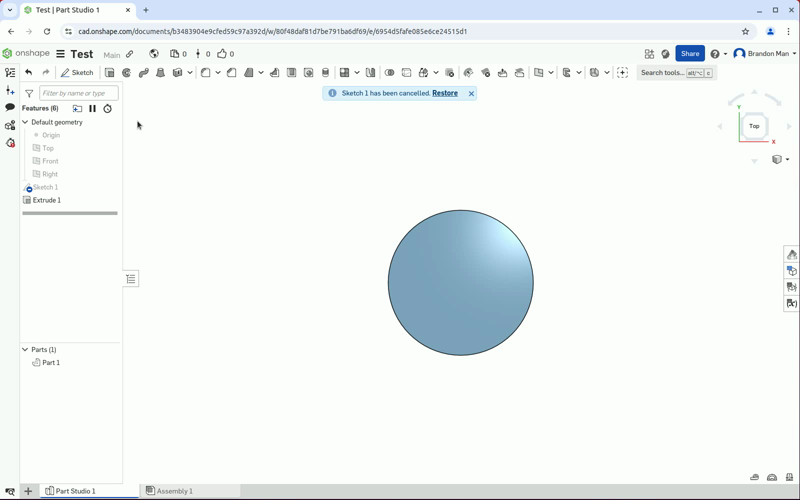
key(shift+h)
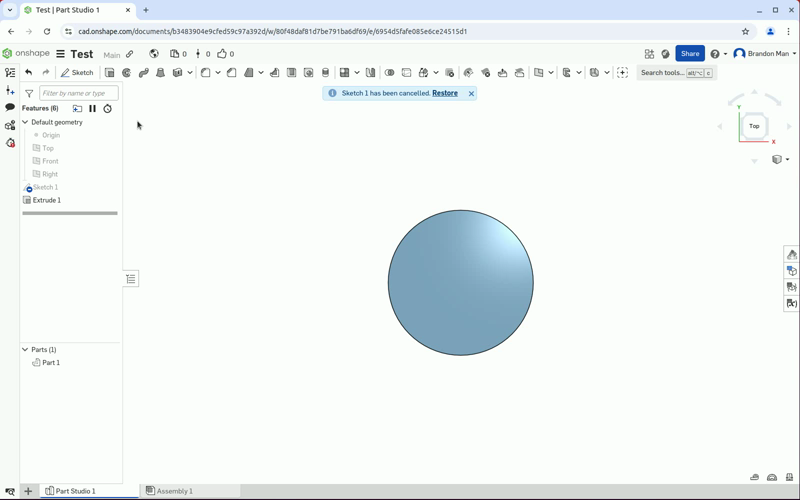
key(shift+h)
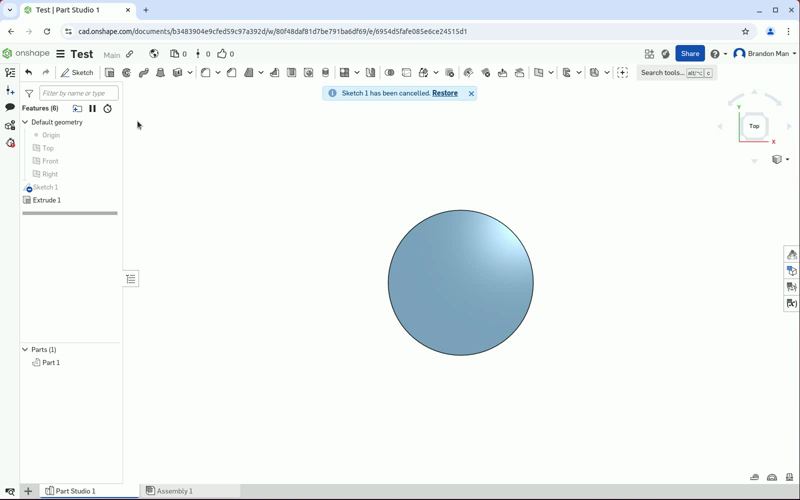
mouse_move(73, 189)
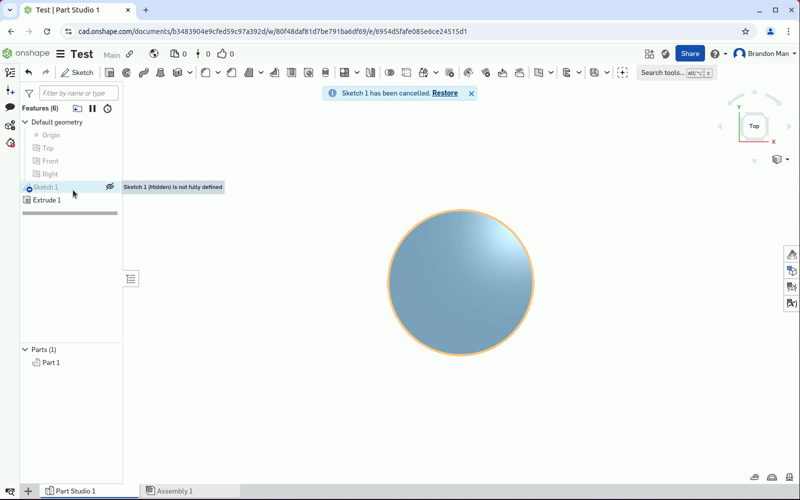
click(73, 189)
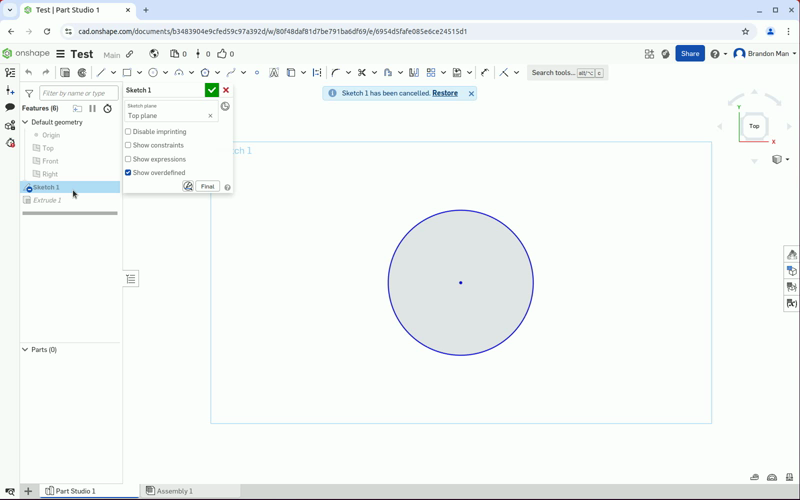
mouse_move(229, 92)
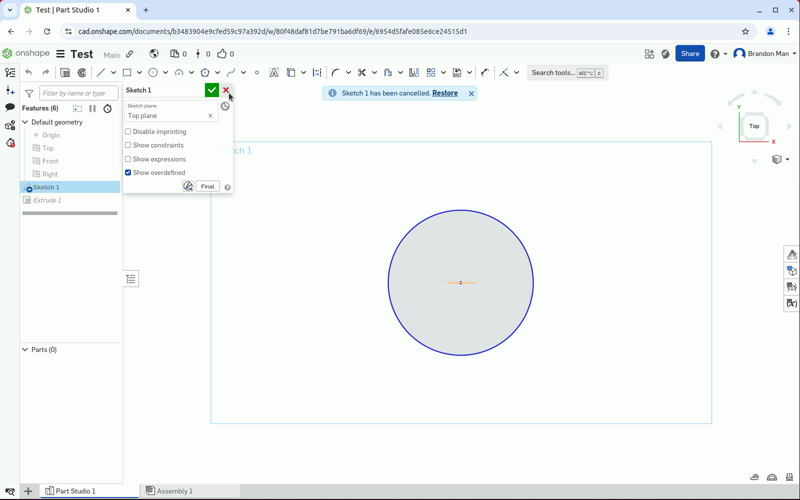
click(229, 92)
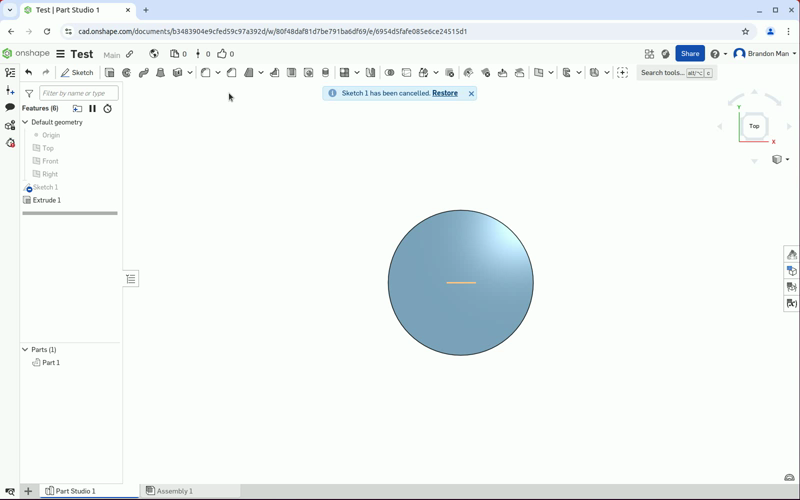
mouse_move(541, 75)
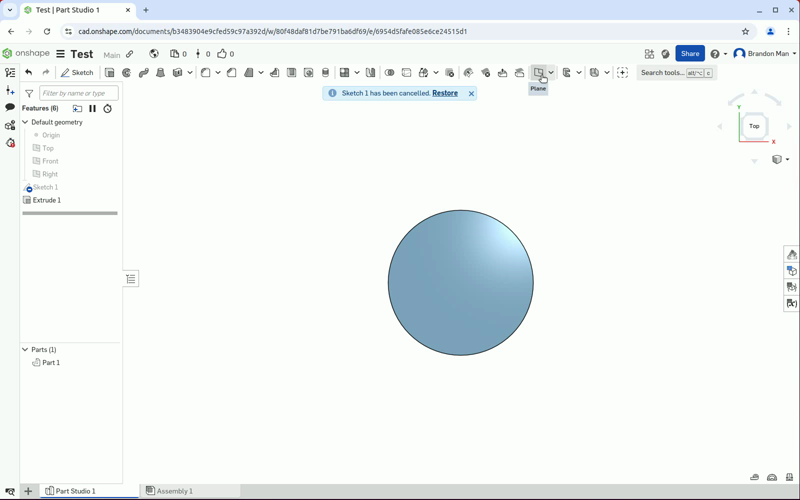
click(541, 75)
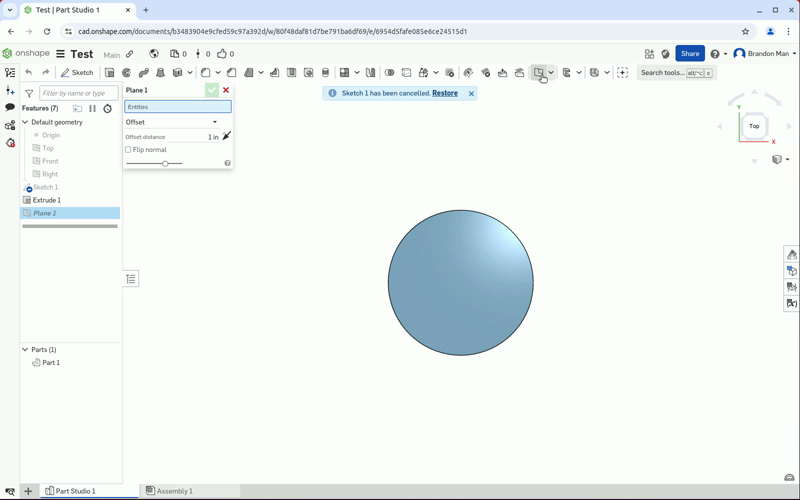
mouse_move(73, 150)
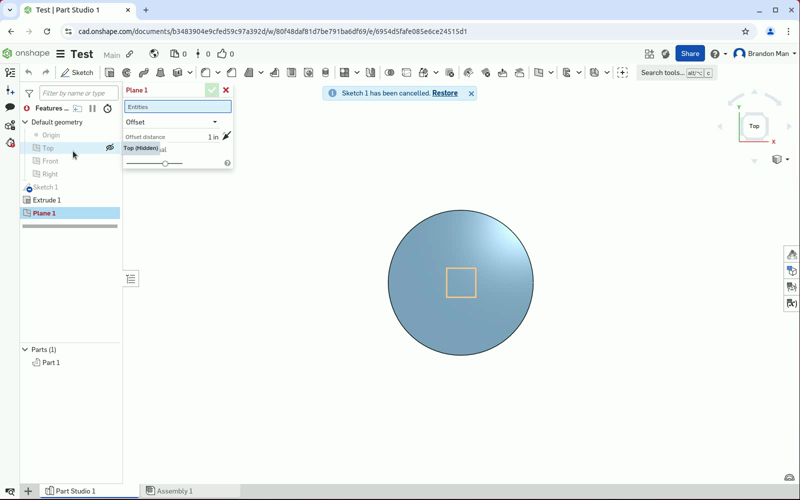
click(73, 150)
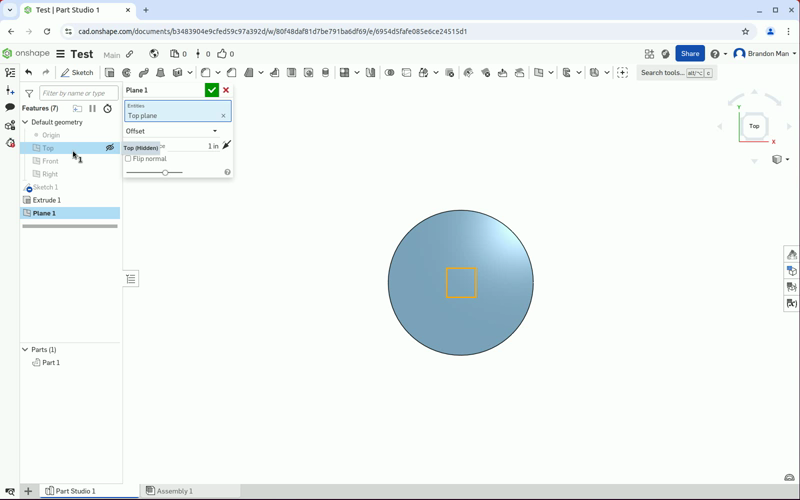
key(tab, 2)
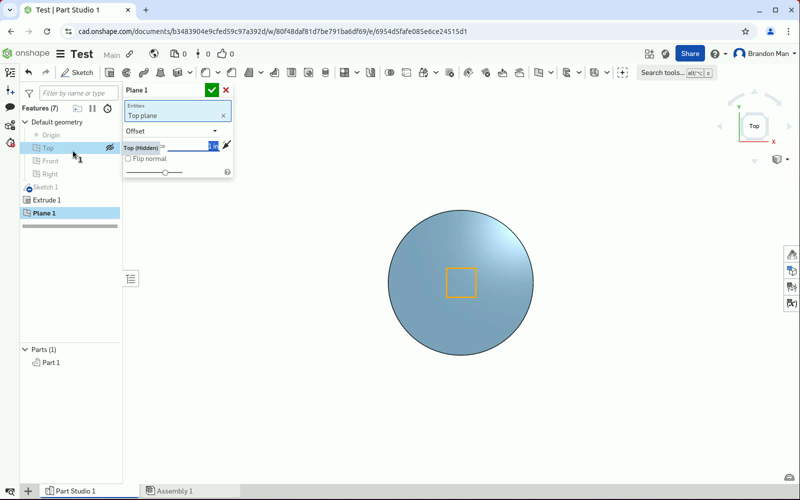
text(8.196)
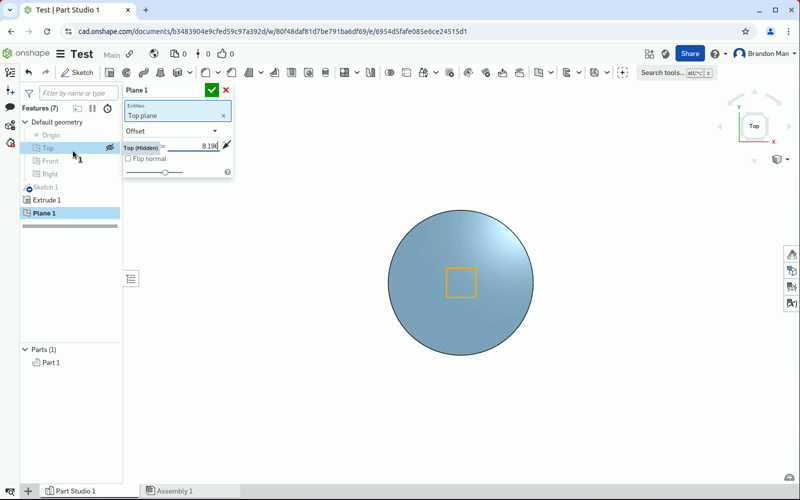
key(enter, 2)
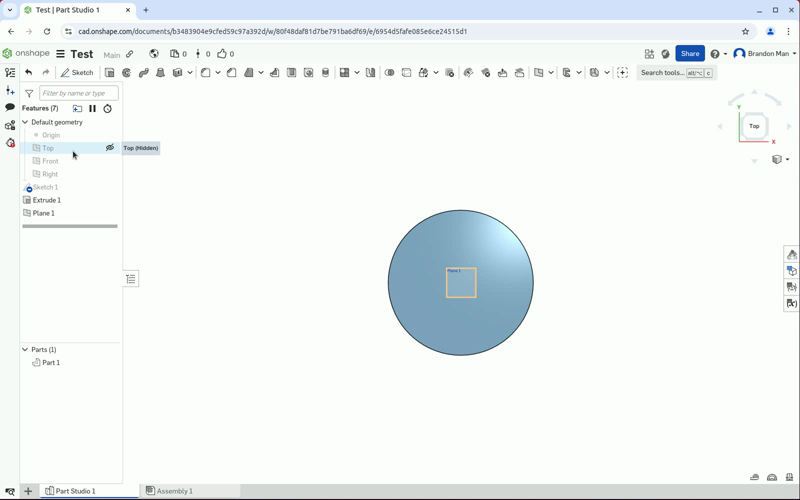
key(shift+s)
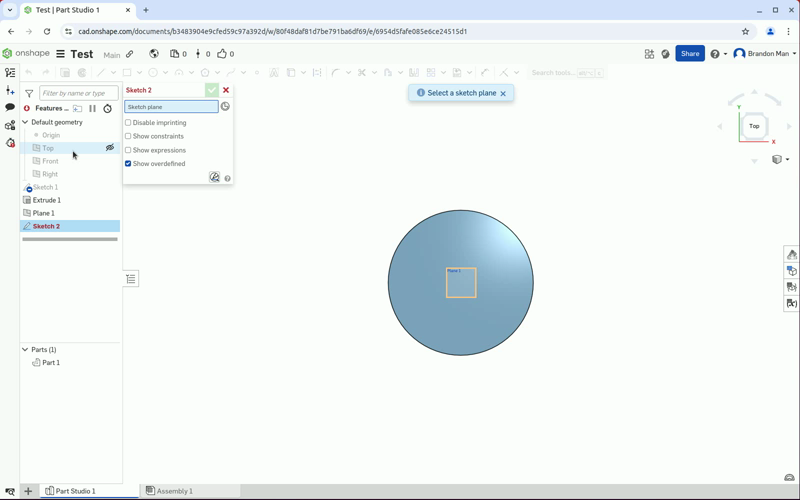
mouse_move(73, 215)
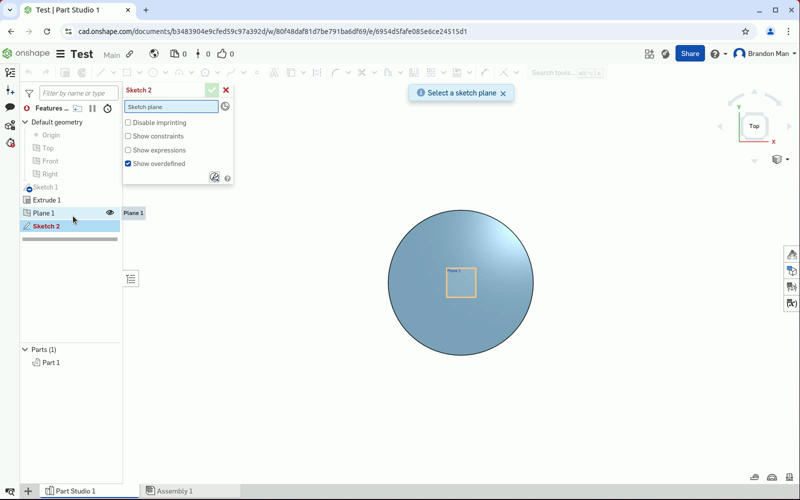
click(73, 215)
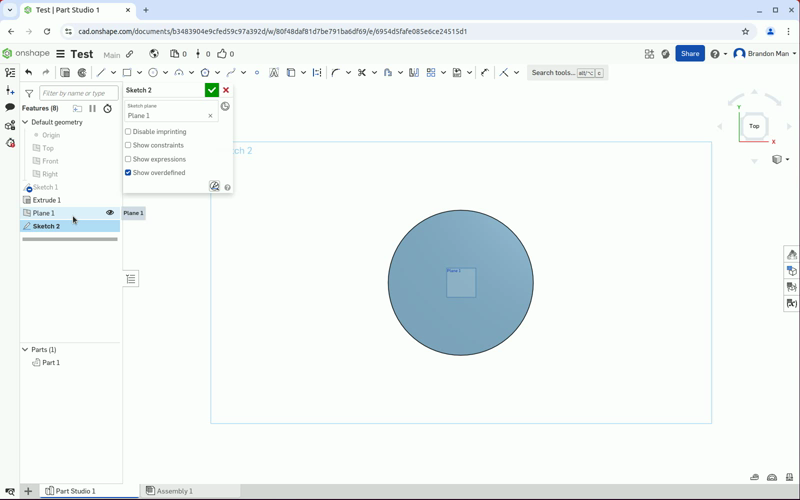
mouse_move(73, 352)
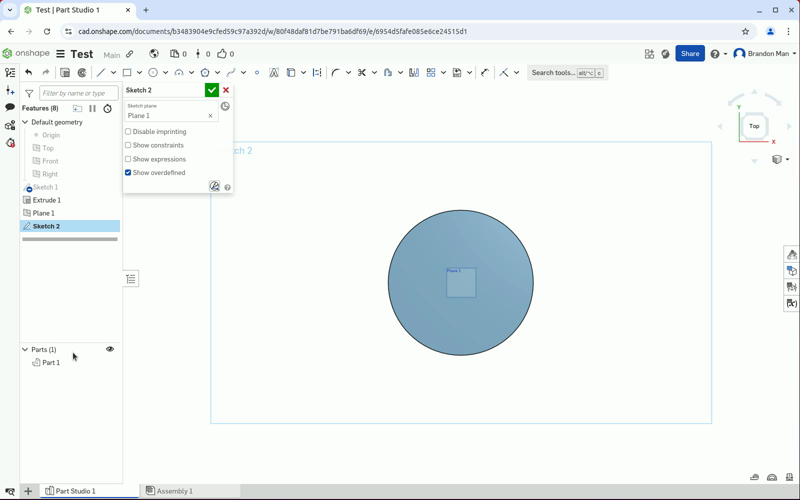
key(y)
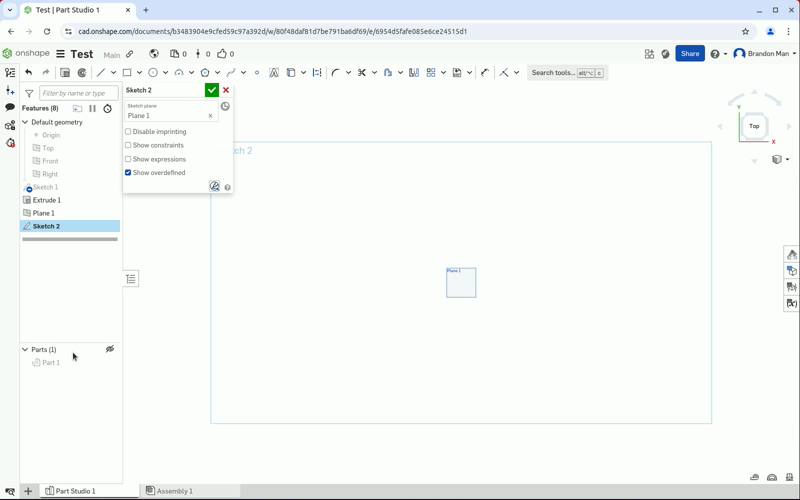
key(c)
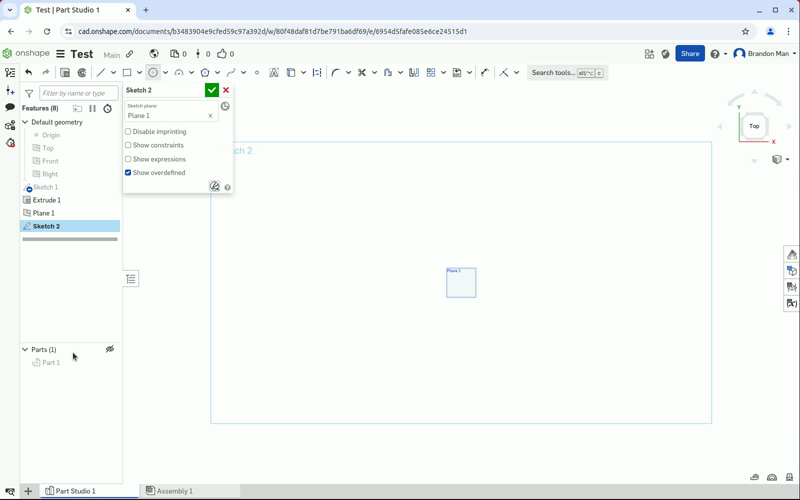
key_down(shift)
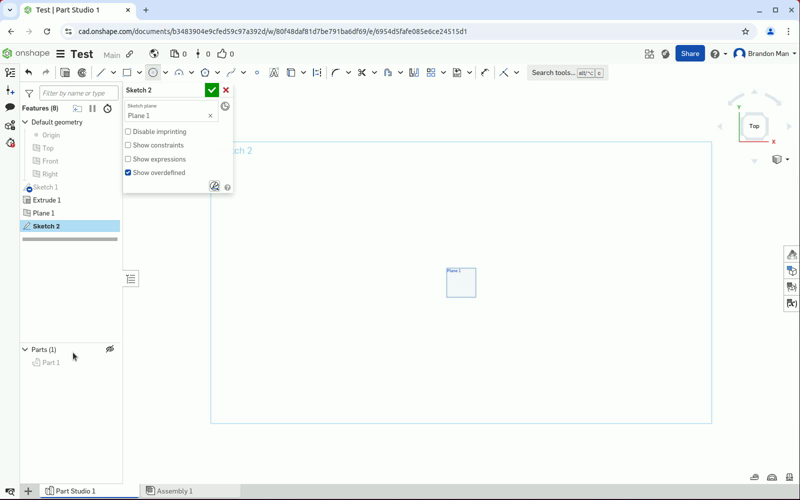
mouse_move(460, 282)
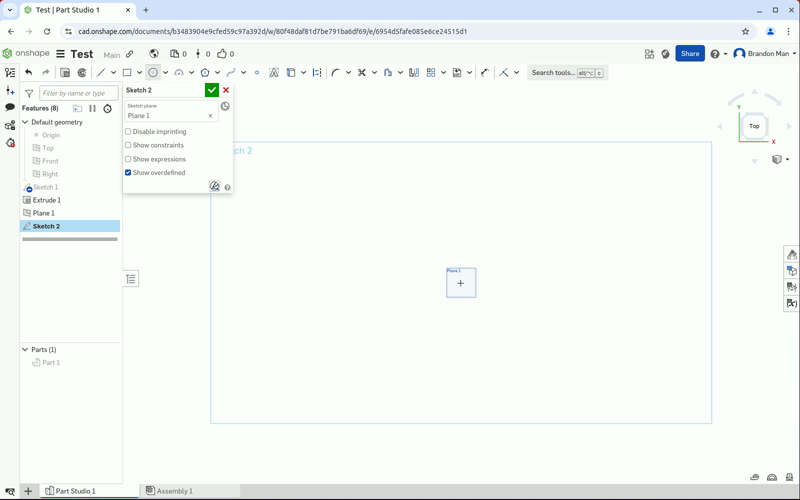
click(460, 282)
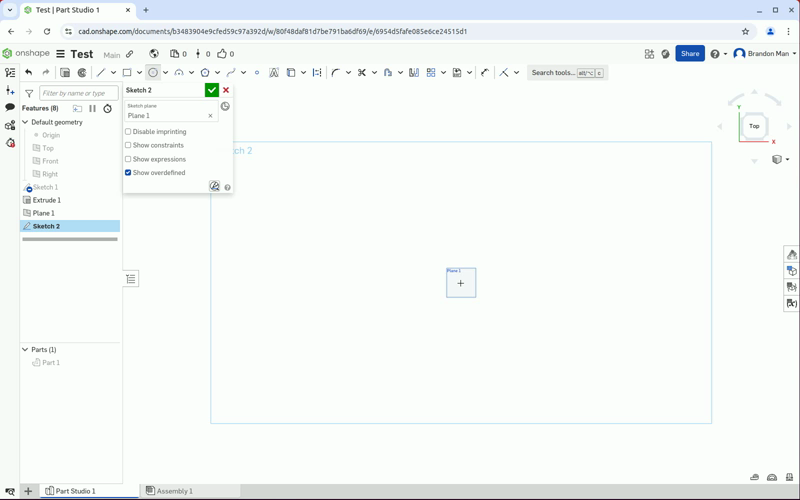
key_up(shift)
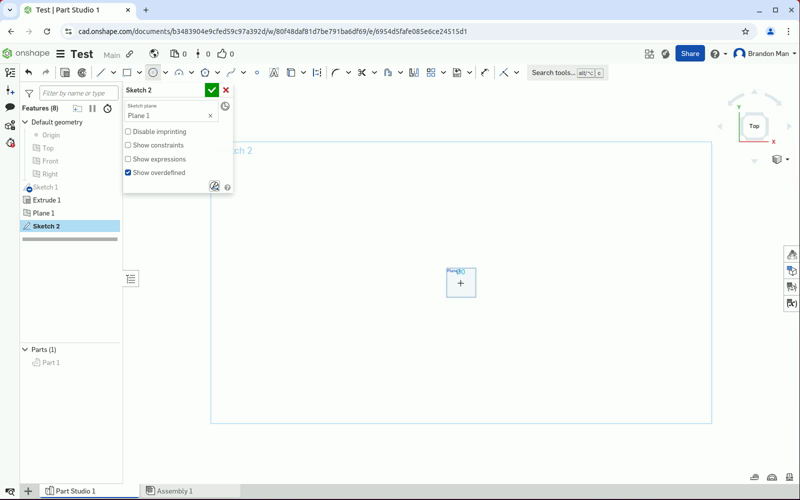
mouse_move(511, 282)
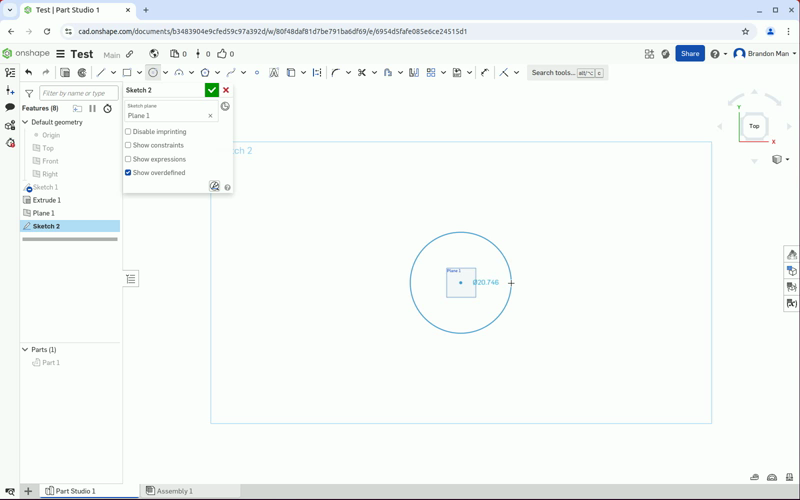
click(511, 282)
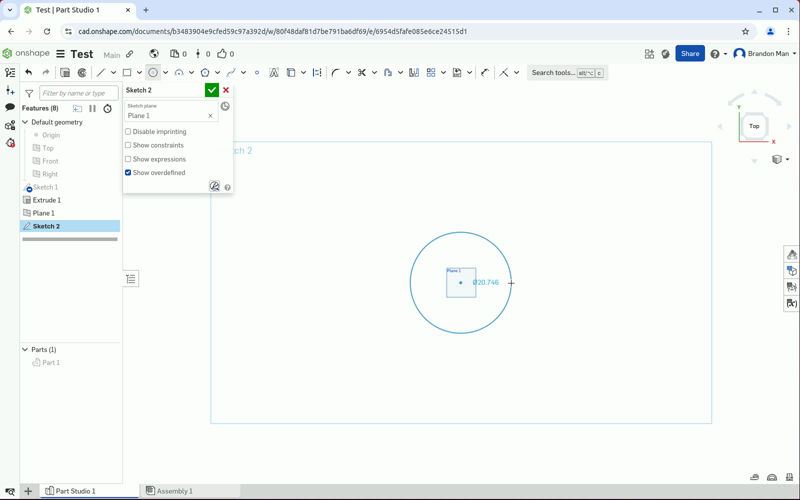
key(esc)
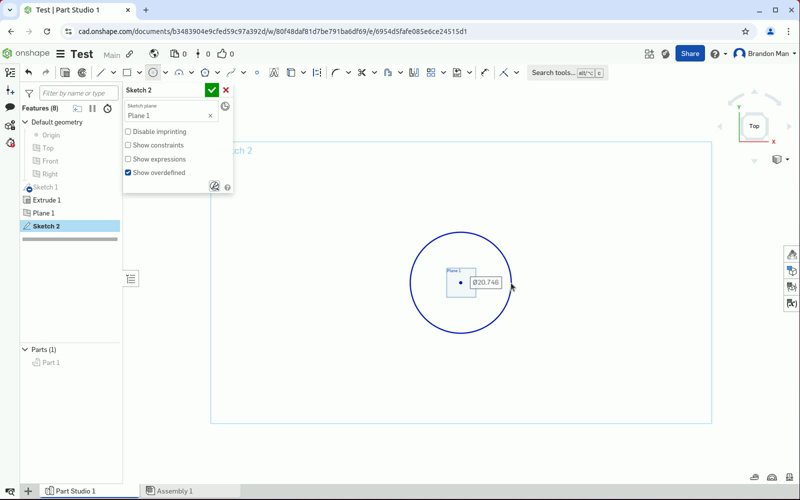
mouse_move(451, 288)
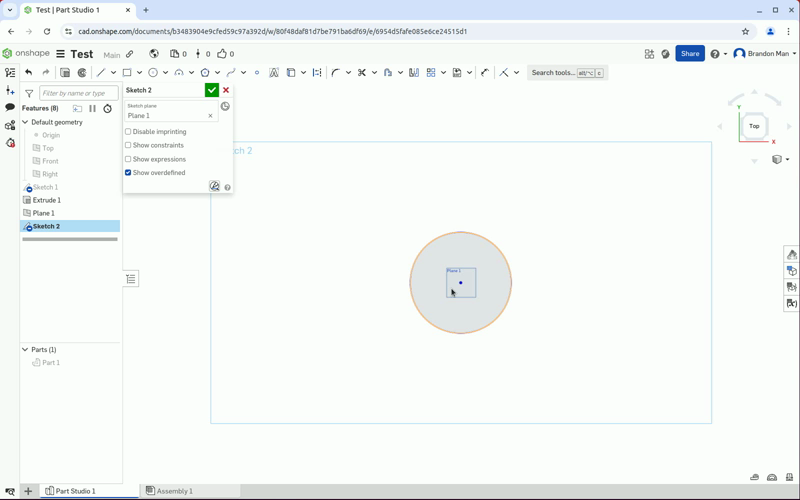
click(451, 288)
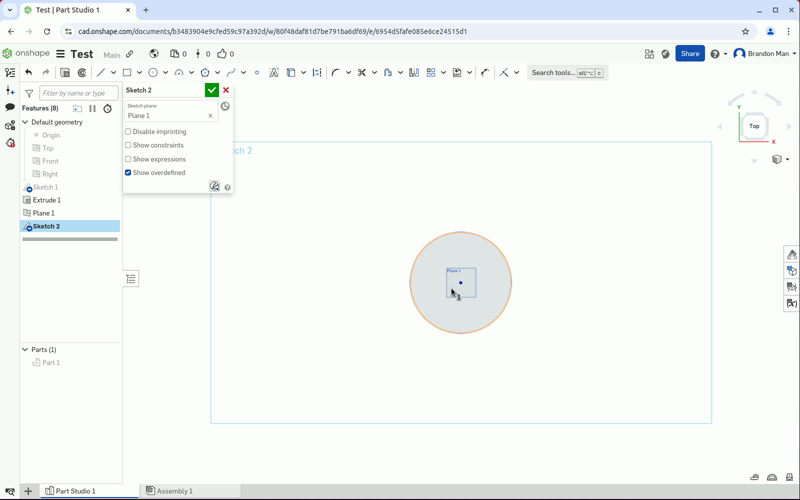
mouse_move(73, 352)
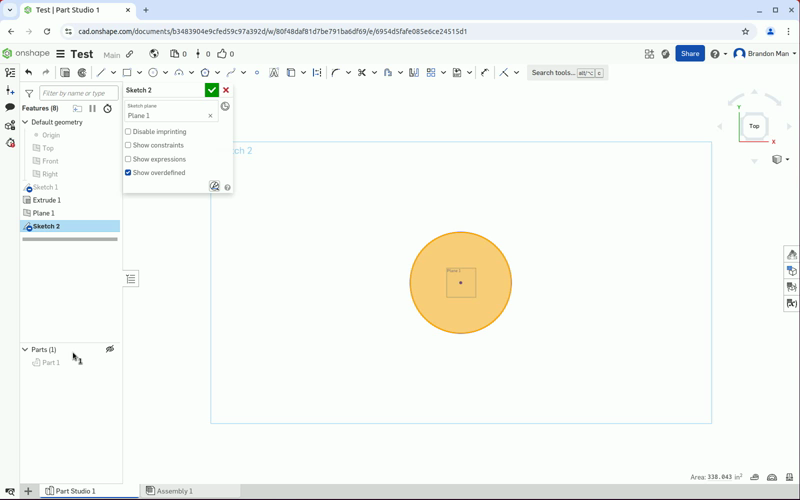
key(shift+y)
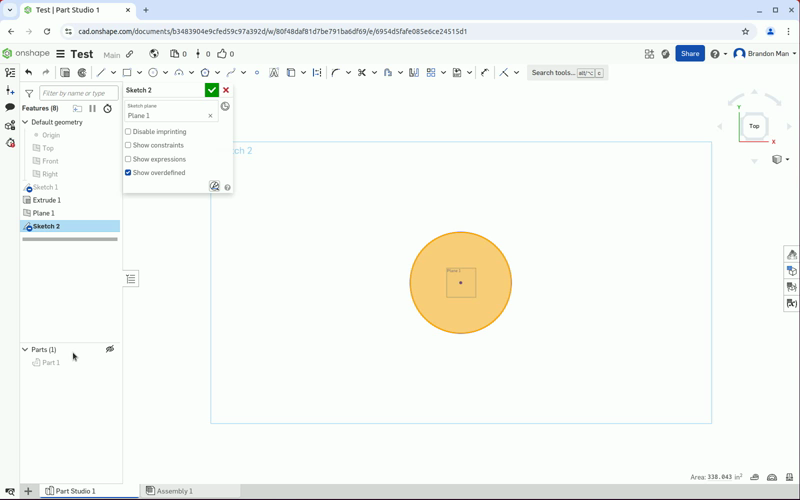
key(shift+e)
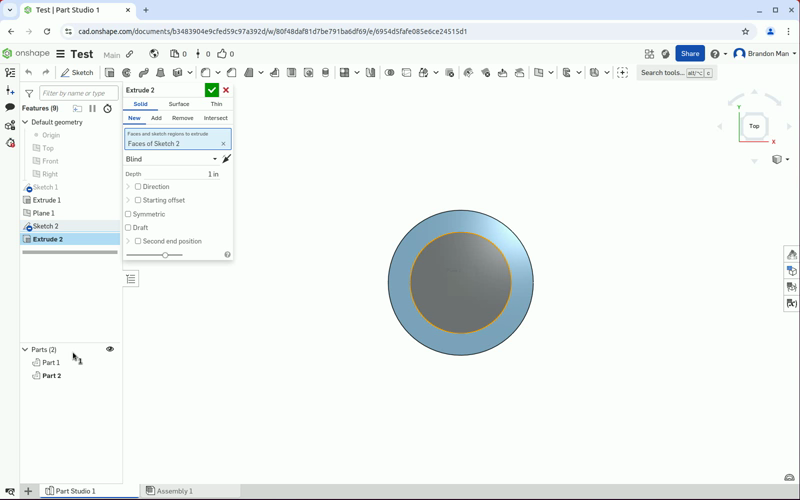
mouse_move(143, 106)
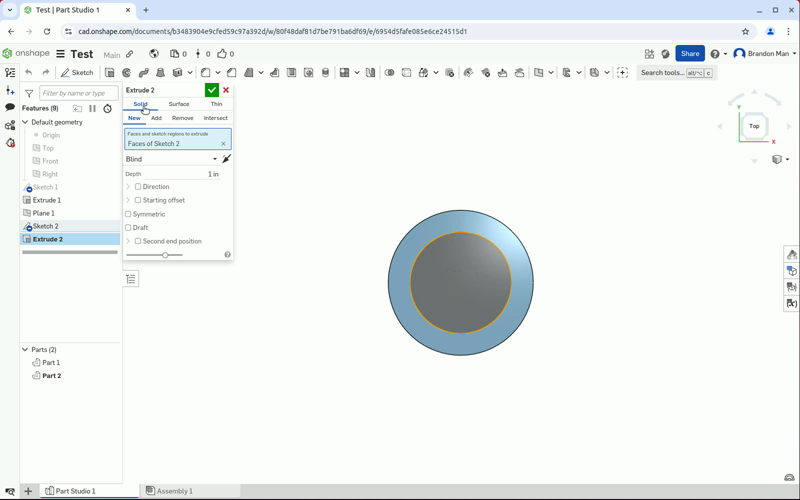
click(143, 106)
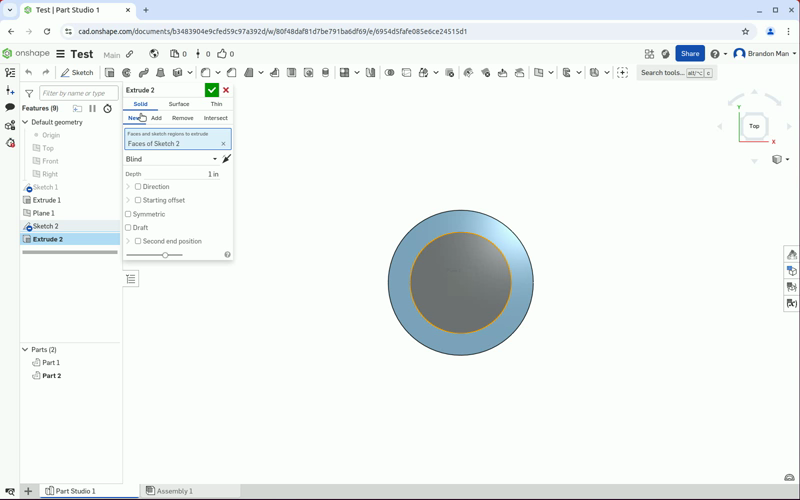
mouse_move(137, 120)
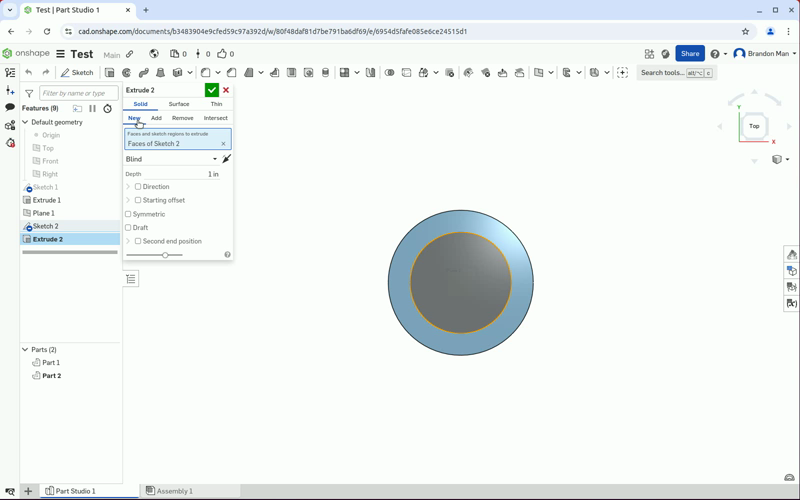
click(137, 120)
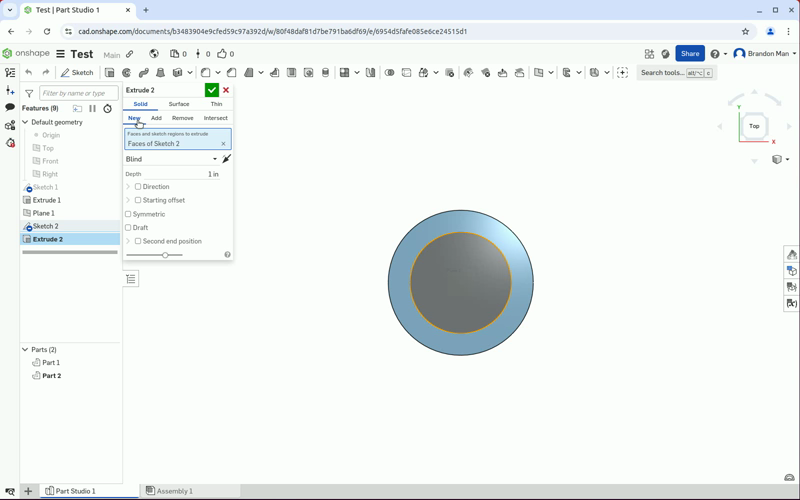
key(tab, 4)
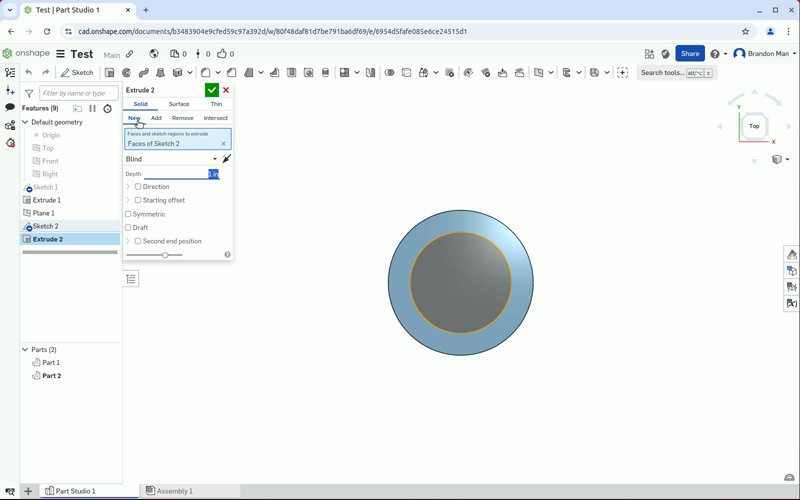
text(11.554)
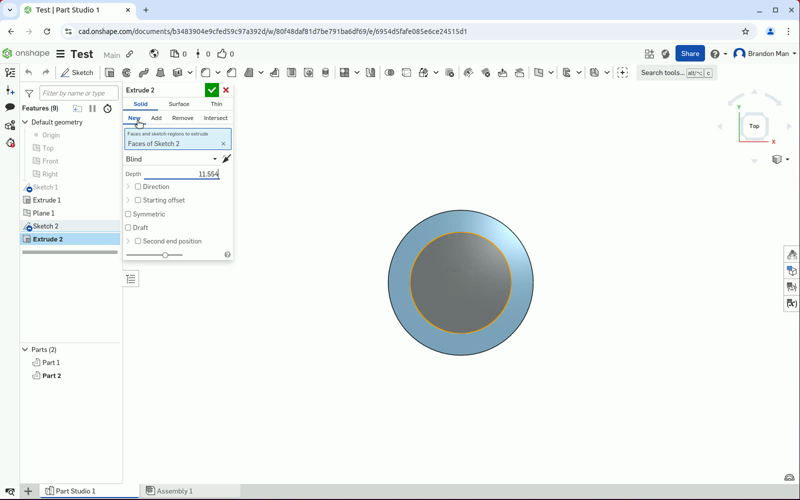
key(enter)
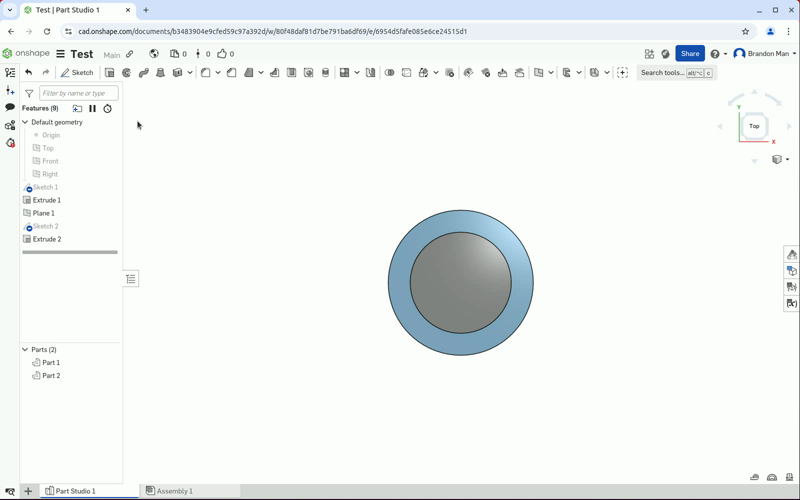
key(shift+h)
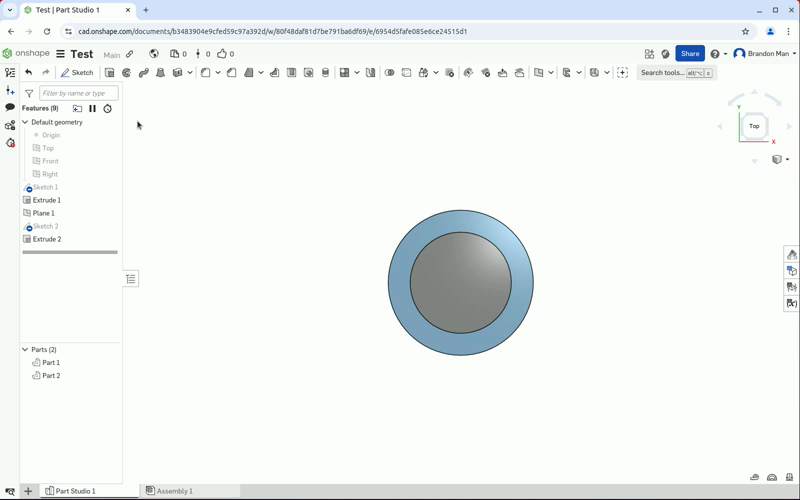
key(shift+h)
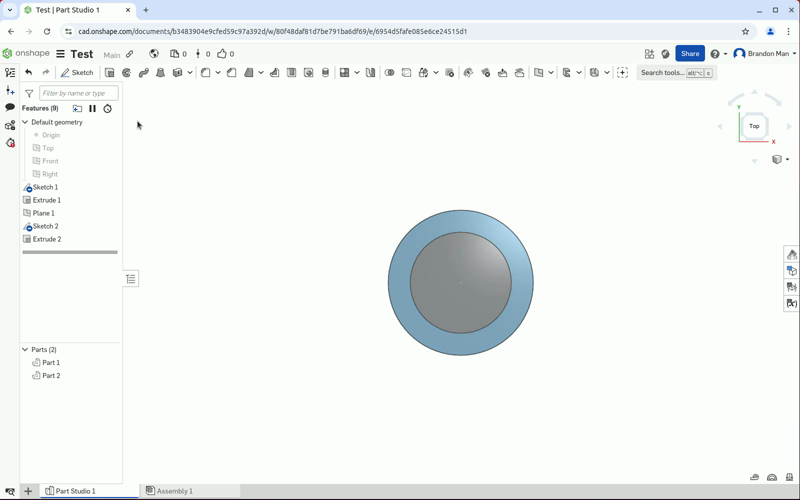
key(shift+7)
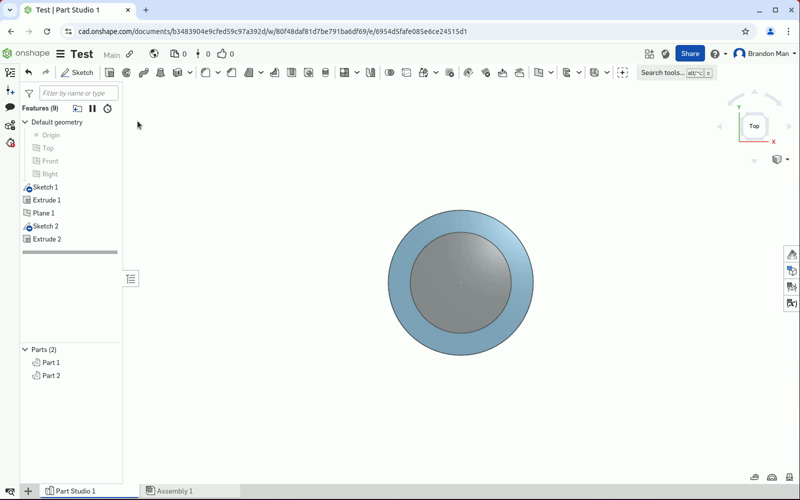
key(up, 3)
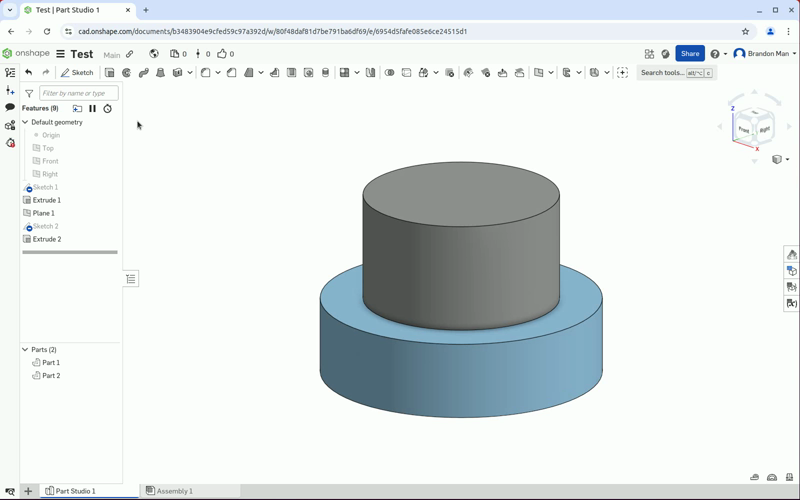
key(left, 3)
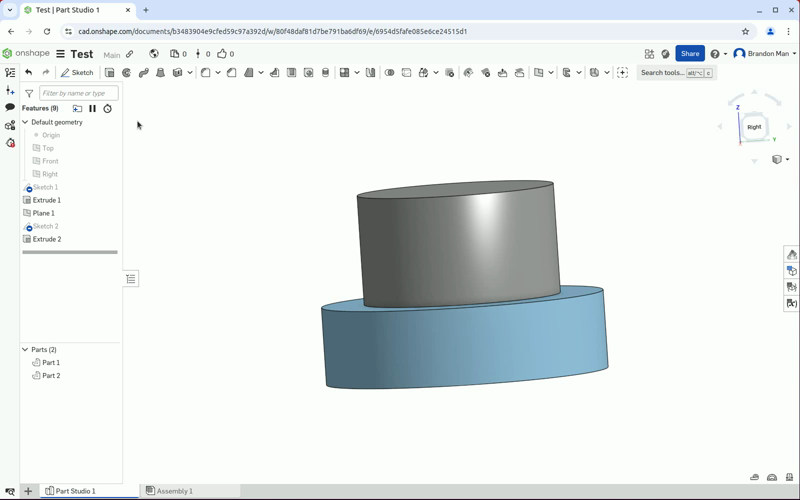
key(right, 3)
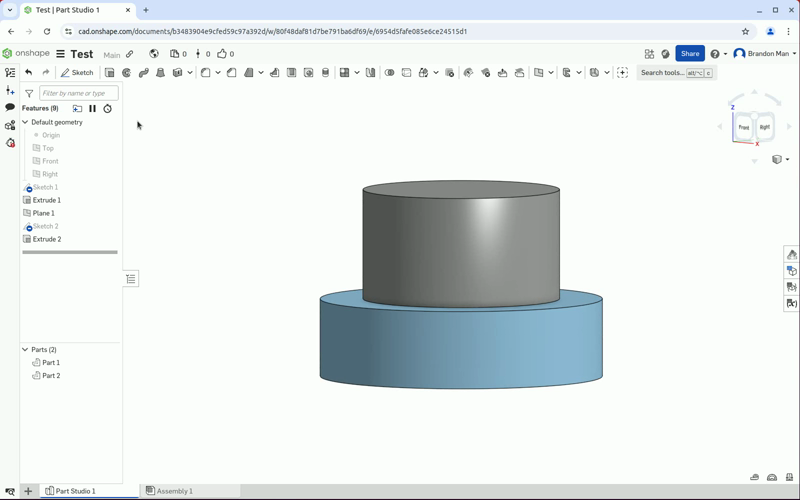
key(down, 3)
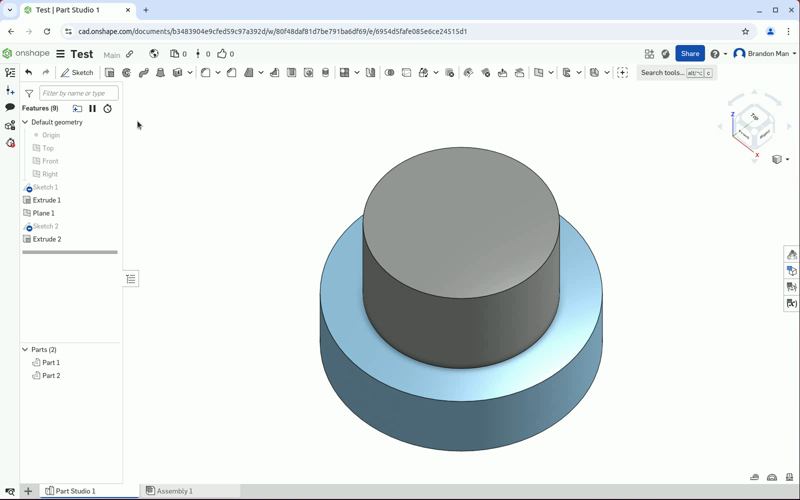
mouse_move(73, 189)
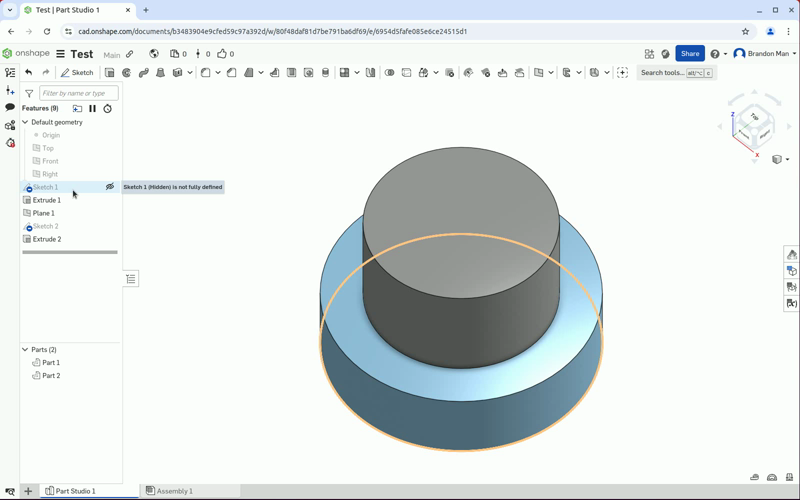
click(73, 189)